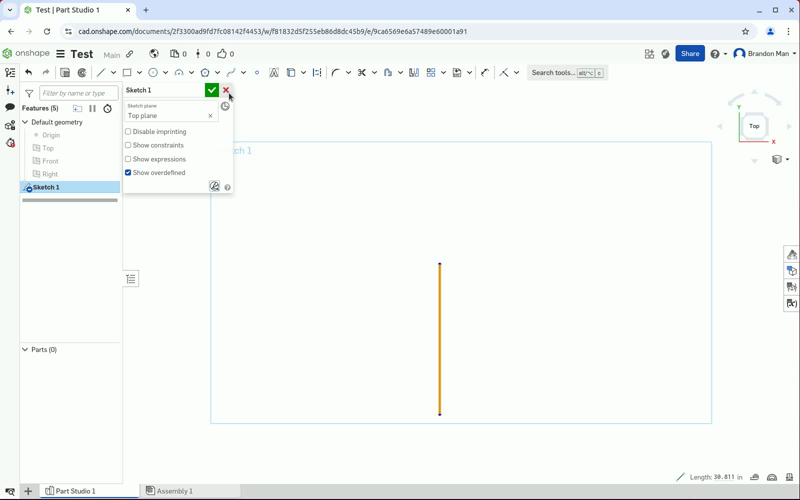
key(shift+h)
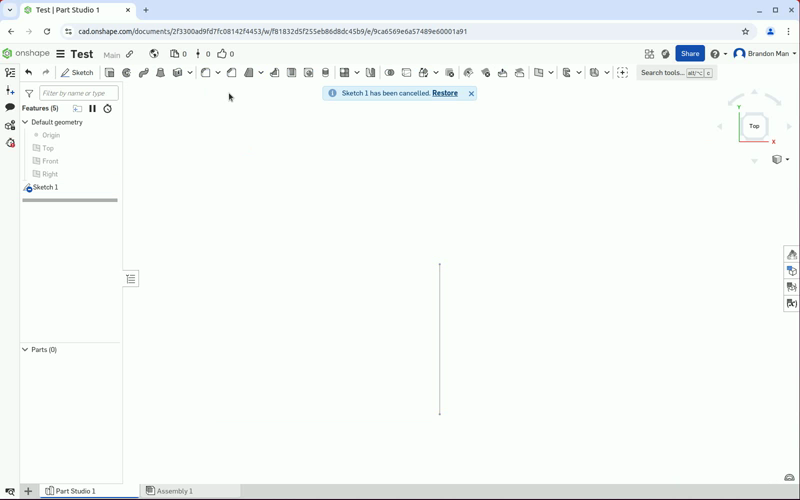
key(shift+s)
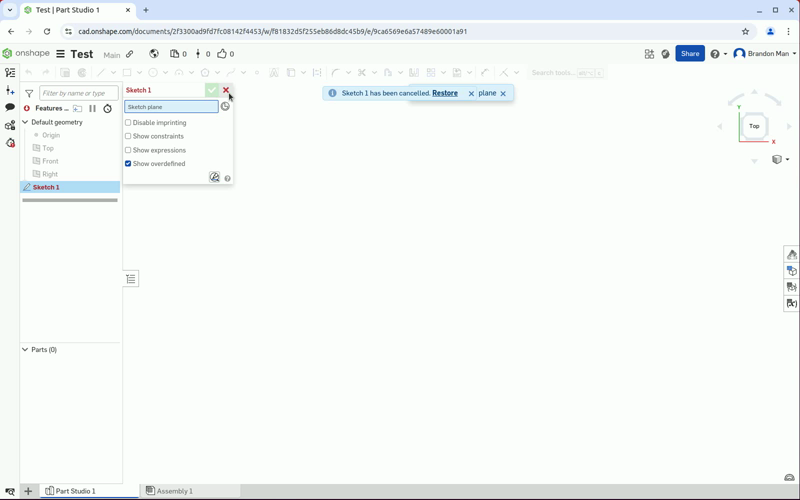
mouse_move(73, 150)
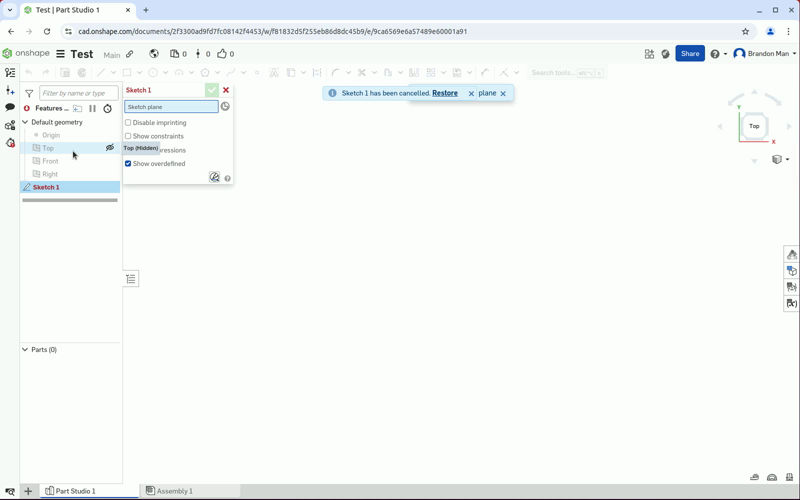
click(73, 150)
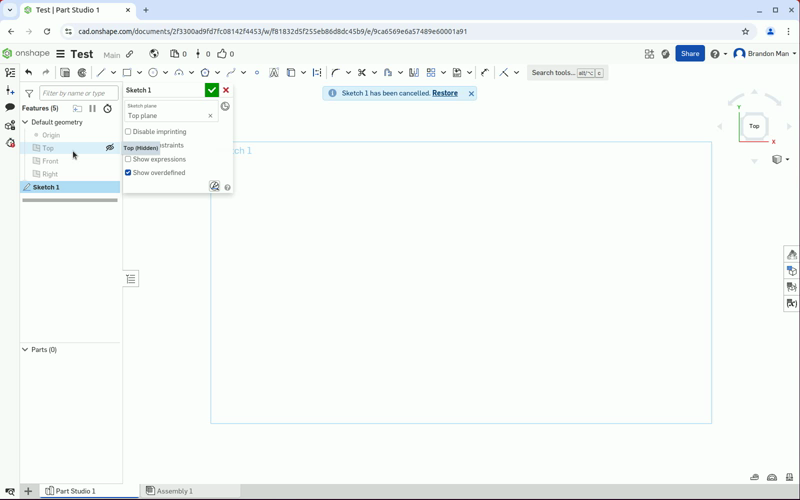
mouse_move(73, 352)
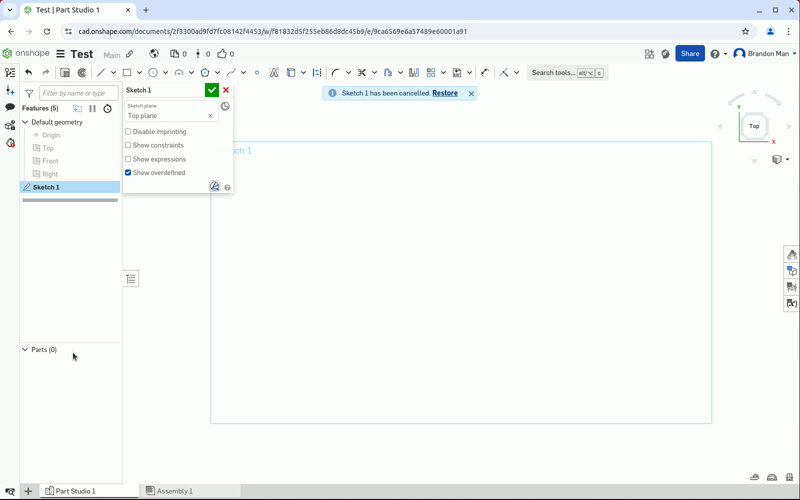
key(y)
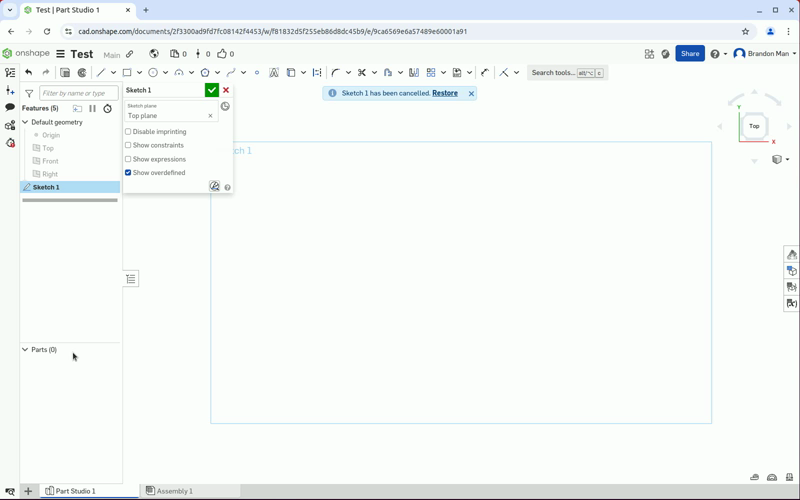
key(c)
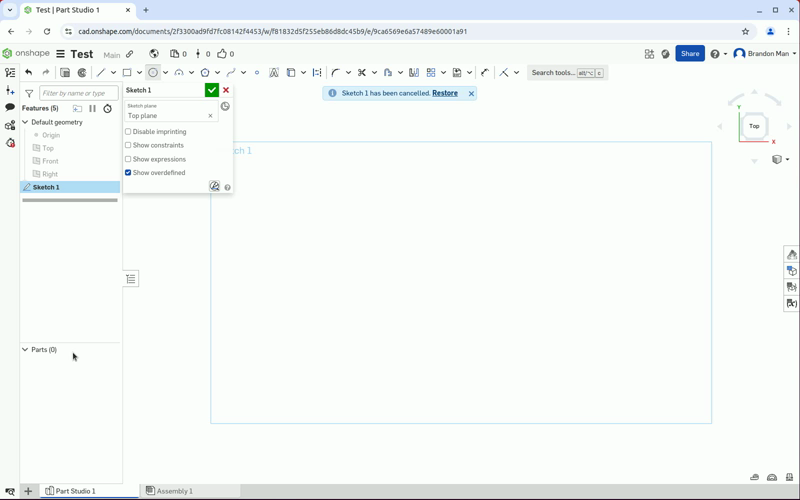
key_down(shift)
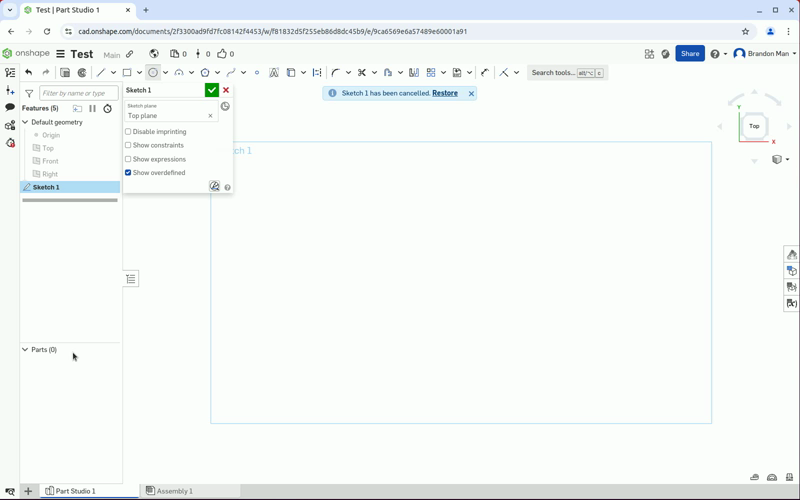
mouse_move(461, 282)
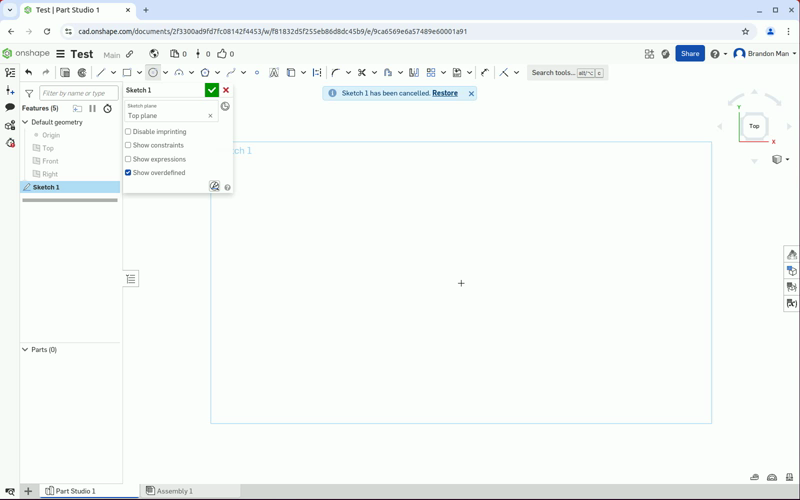
click(461, 282)
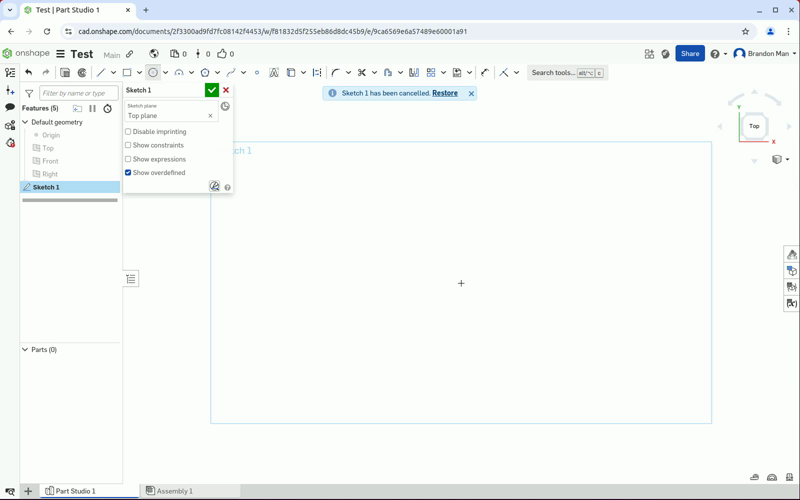
key_up(shift)
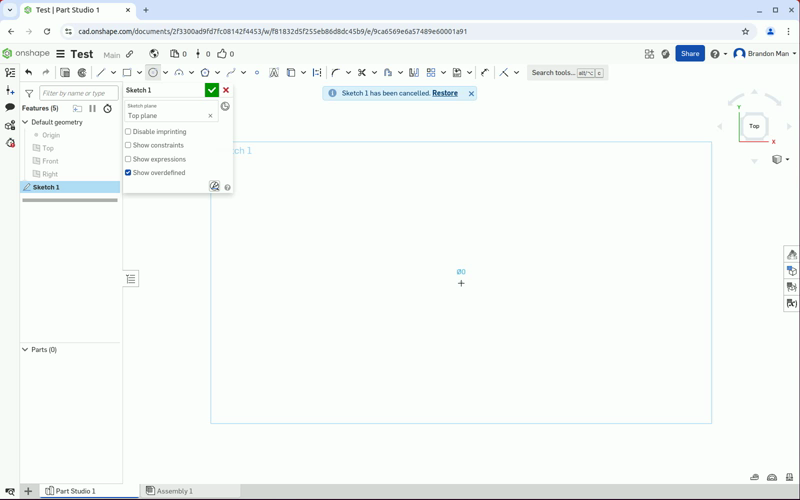
mouse_move(574, 282)
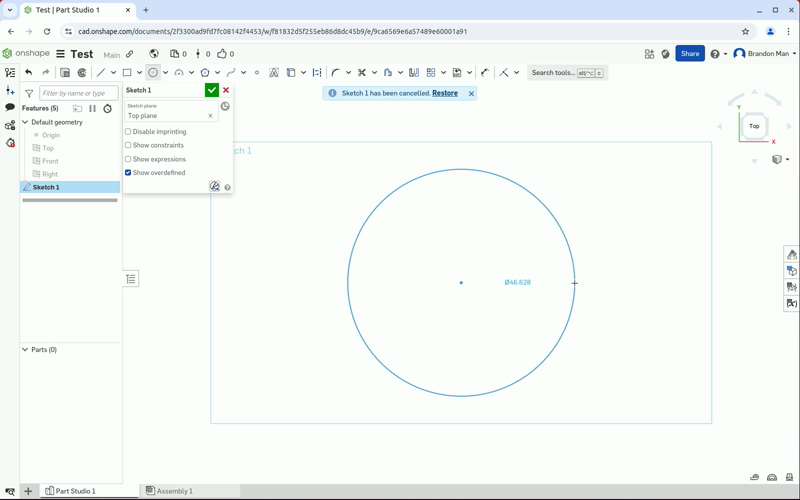
click(574, 282)
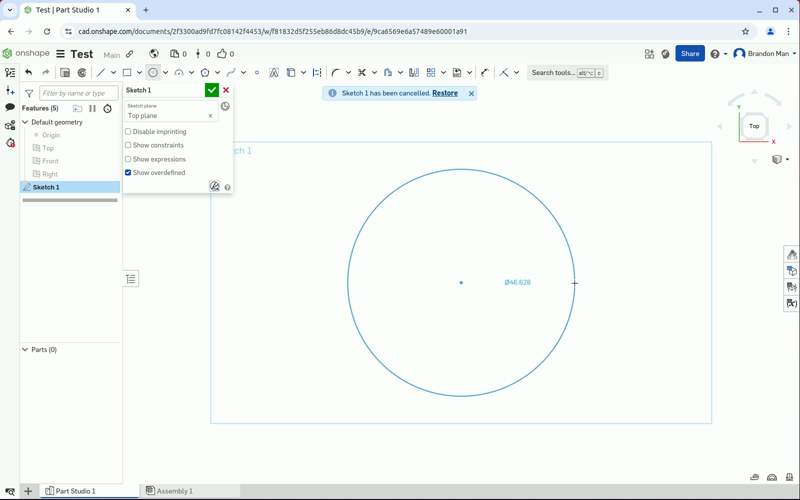
key(esc)
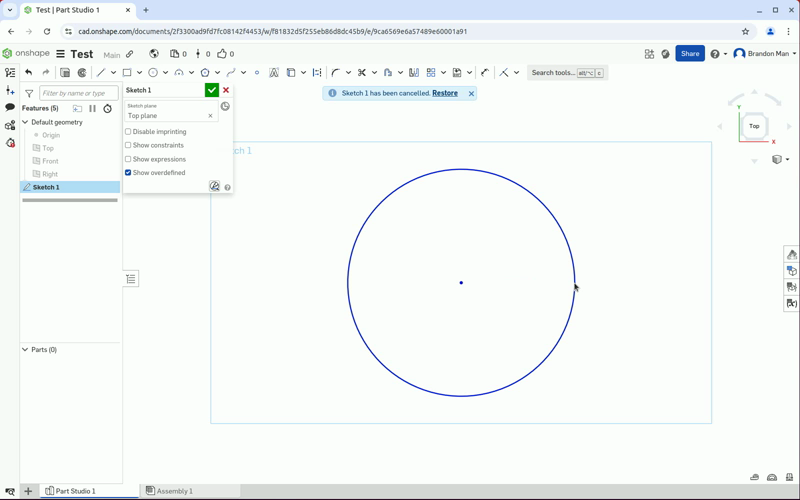
key(c)
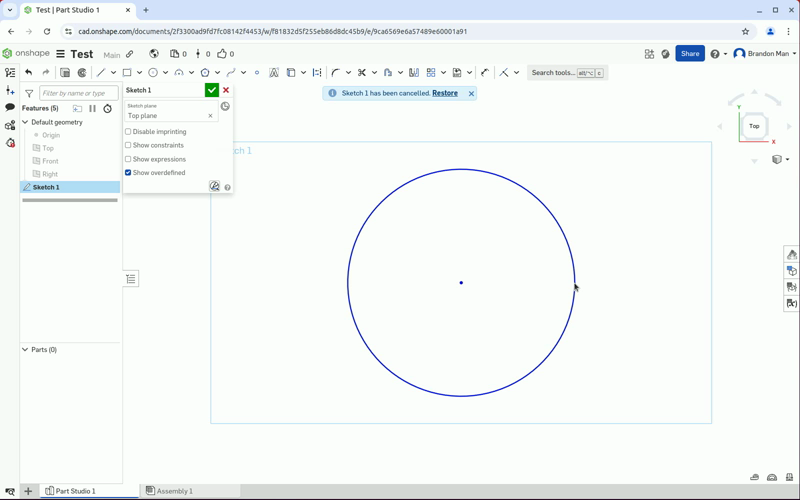
key_down(shift)
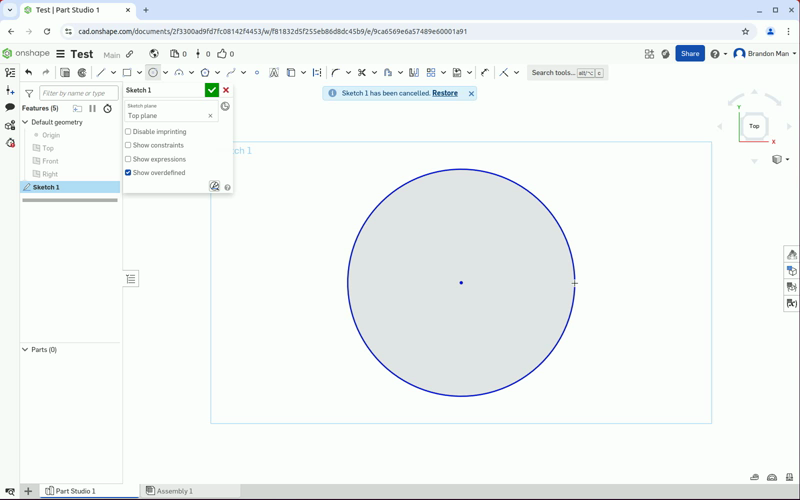
mouse_move(461, 282)
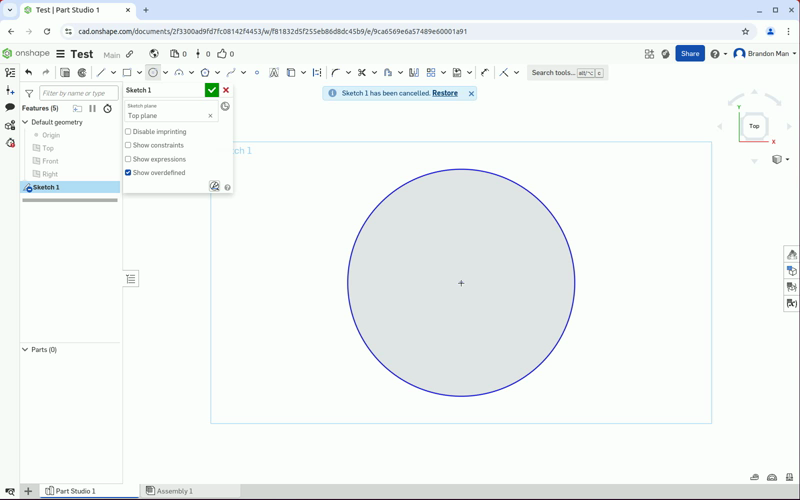
click(461, 282)
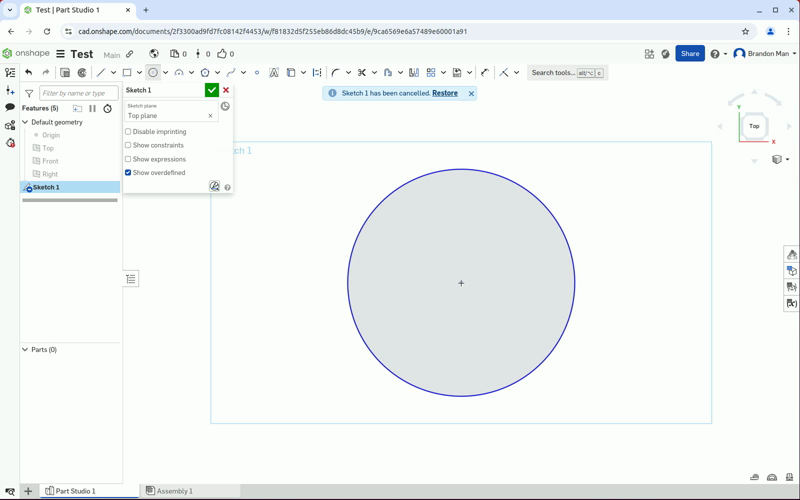
key_up(shift)
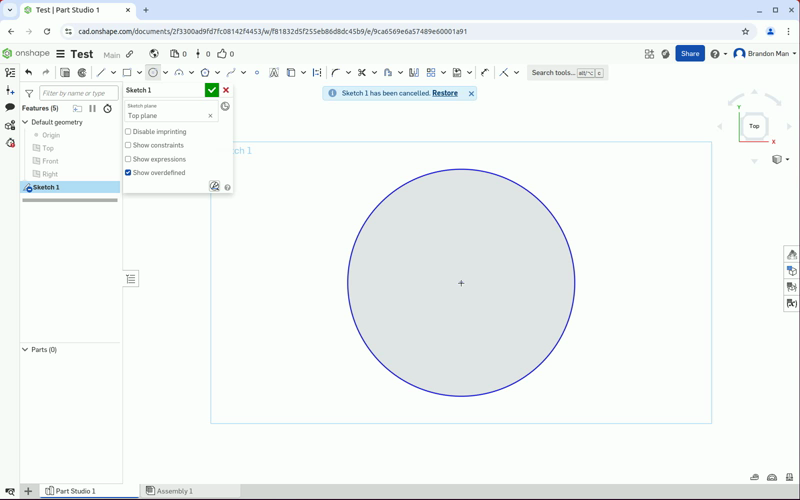
mouse_move(558, 282)
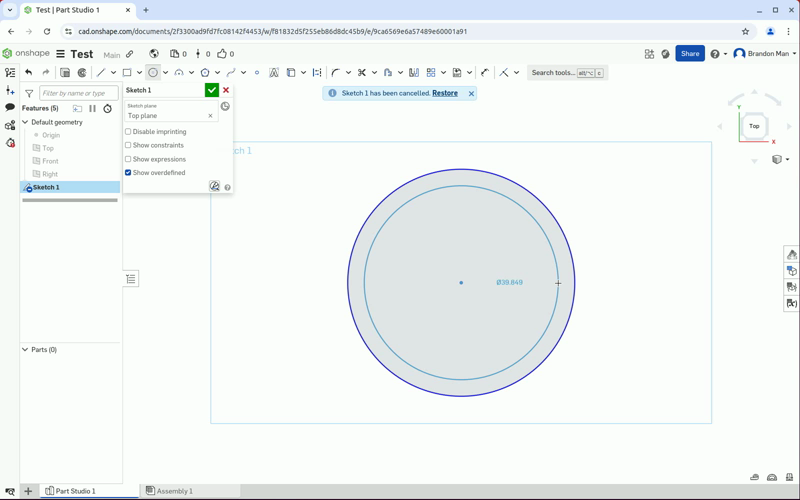
click(558, 282)
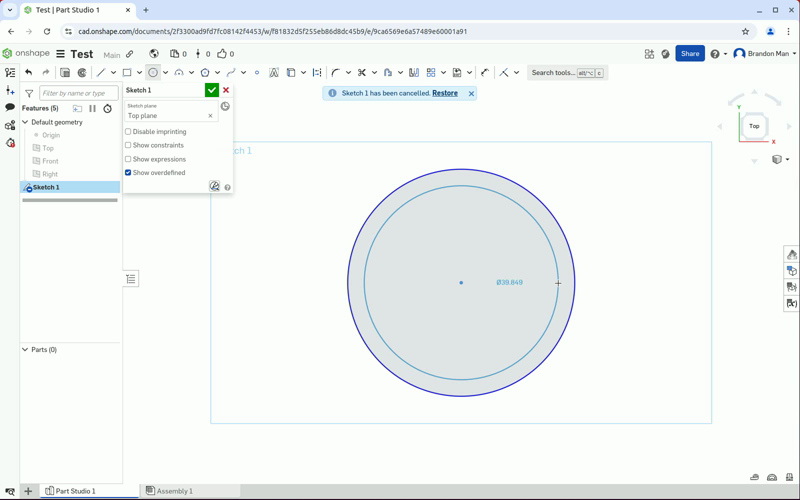
key(esc)
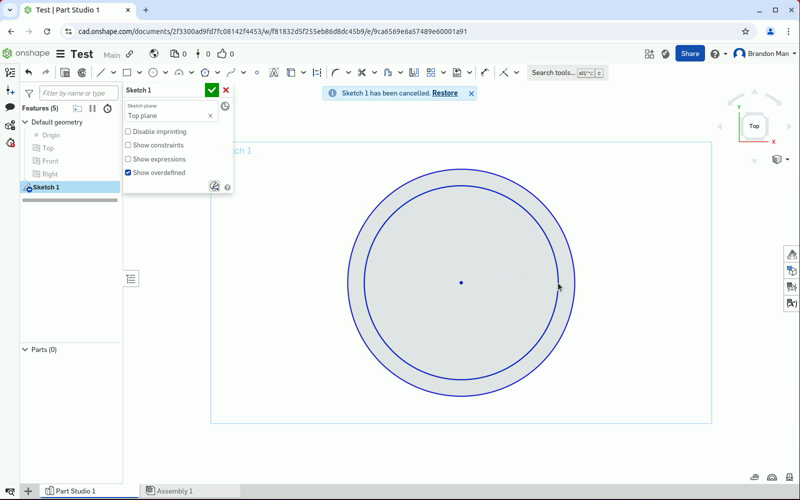
mouse_move(546, 344)
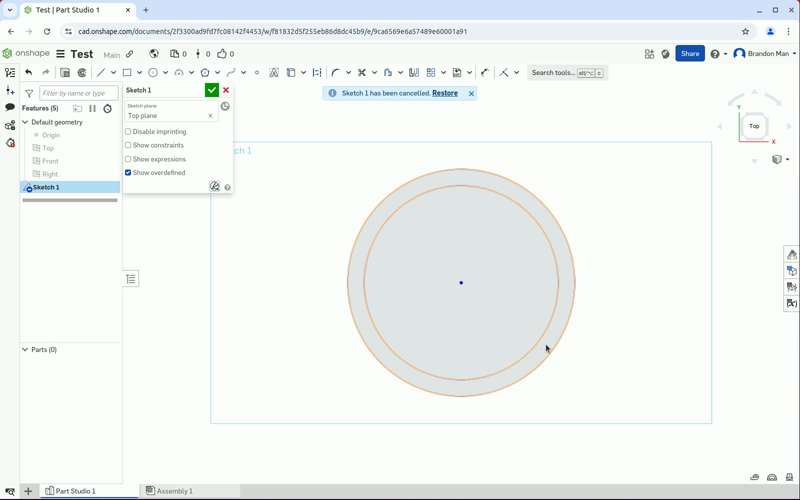
click(546, 344)
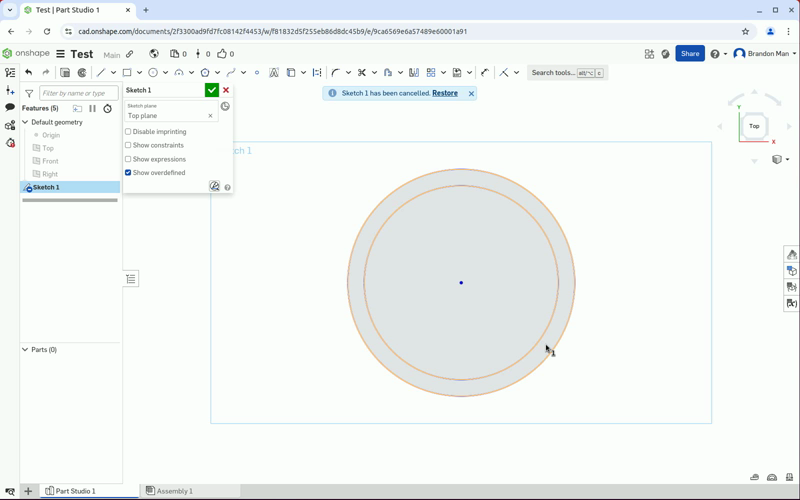
mouse_move(73, 352)
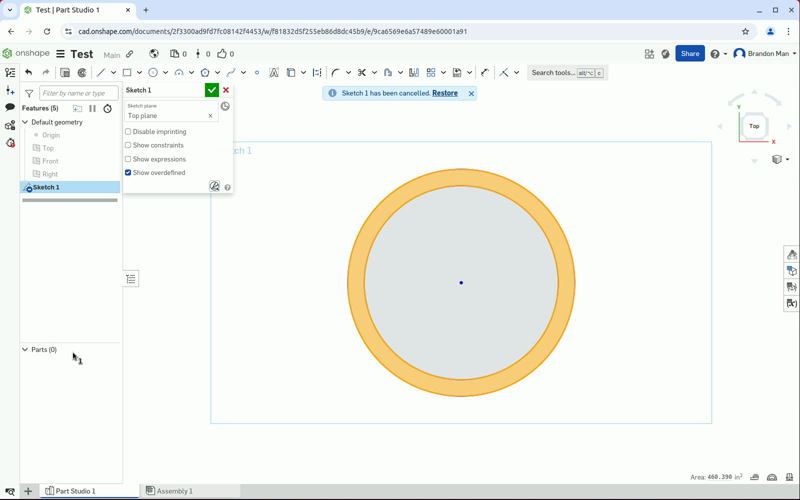
key(shift+y)
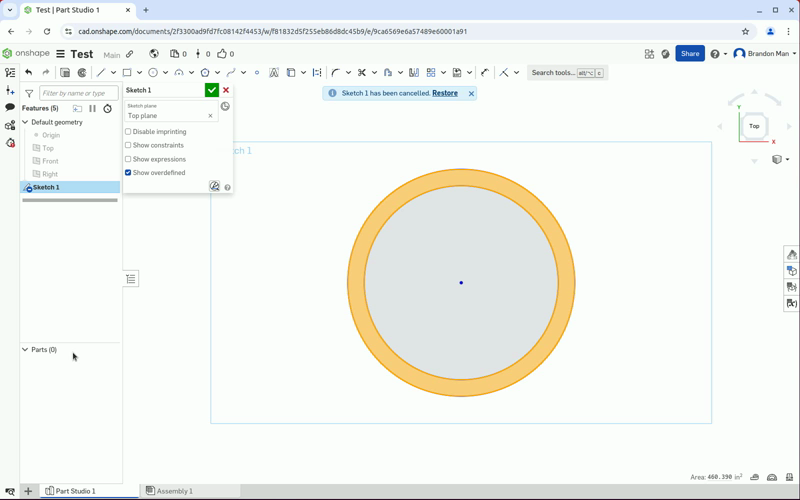
key(shift+e)
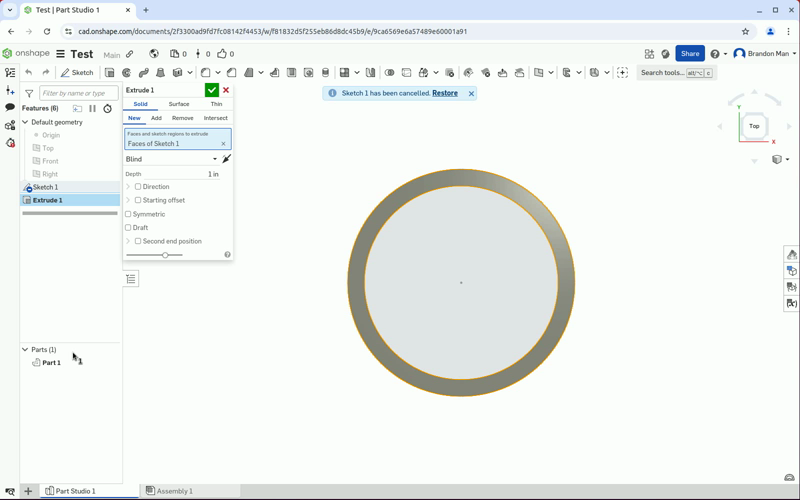
mouse_move(143, 106)
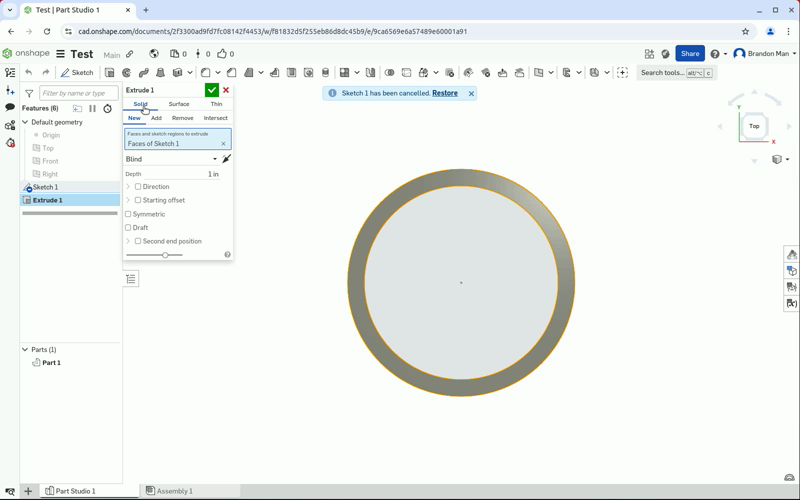
click(143, 106)
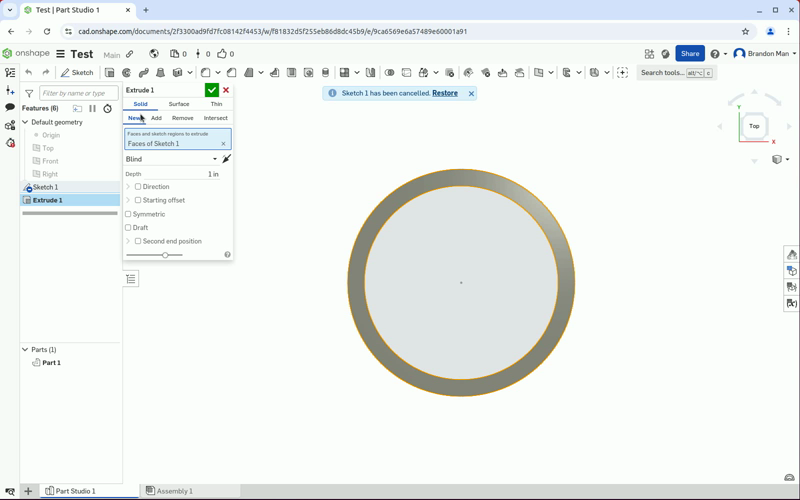
mouse_move(137, 120)
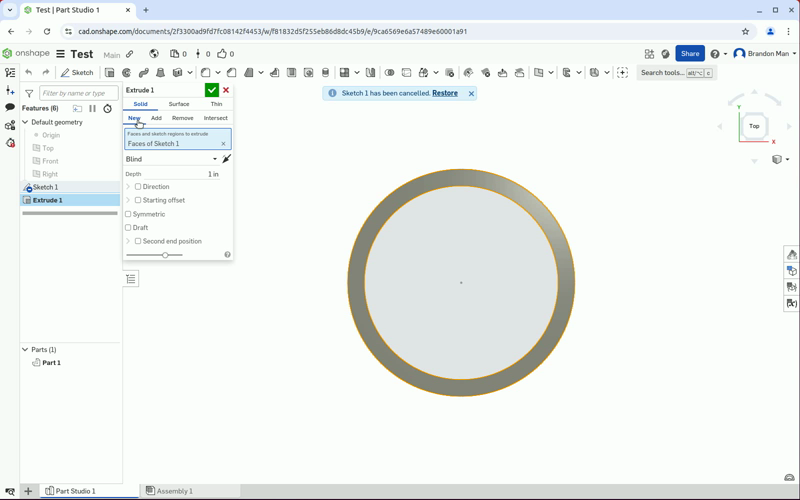
click(137, 120)
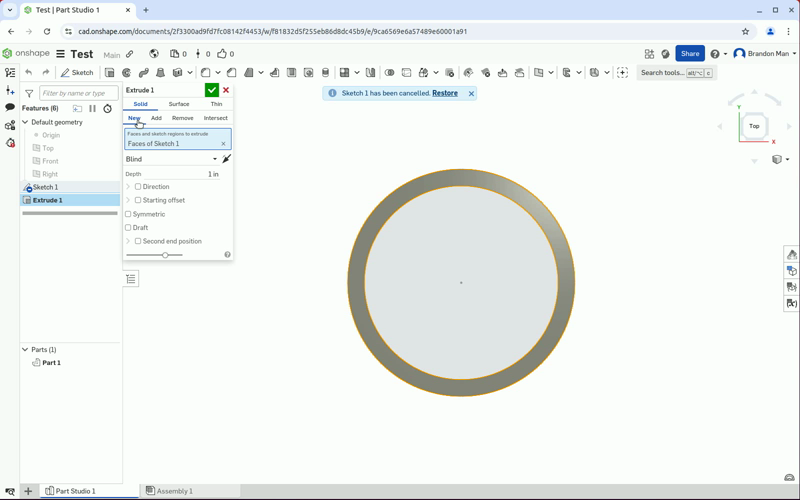
key(tab, 4)
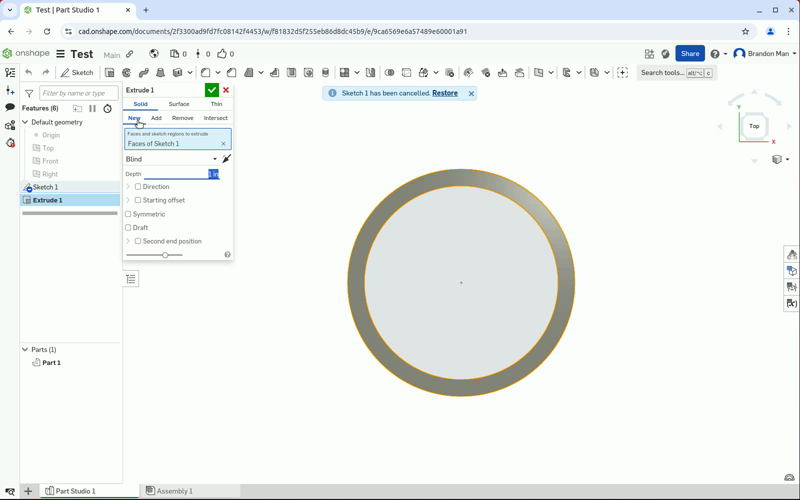
text(4.092)
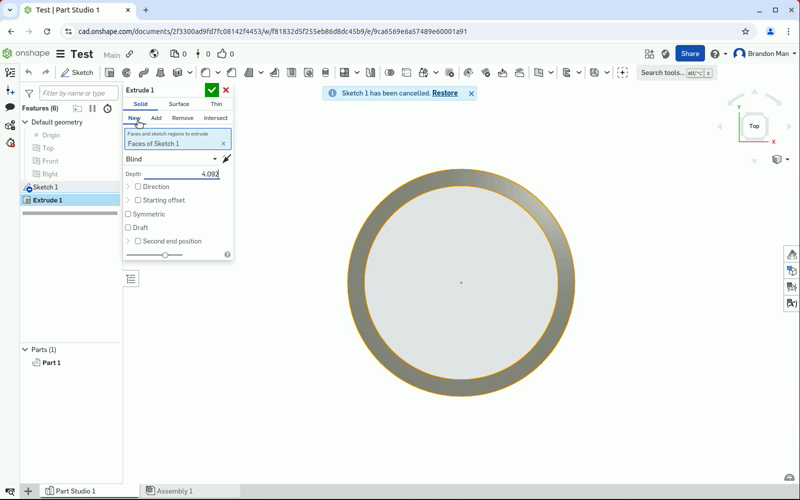
key(enter)
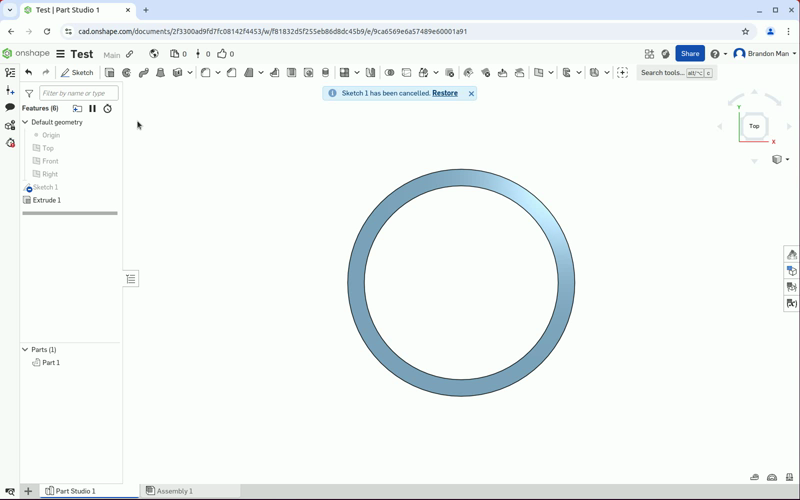
key(shift+h)
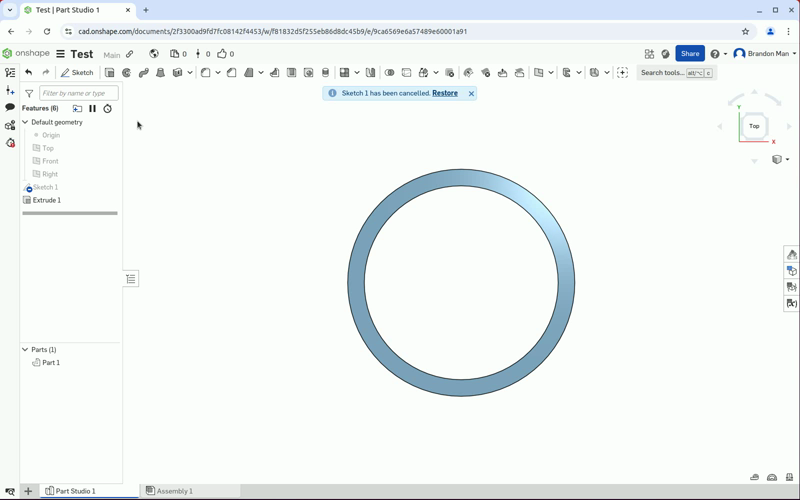
key(shift+h)
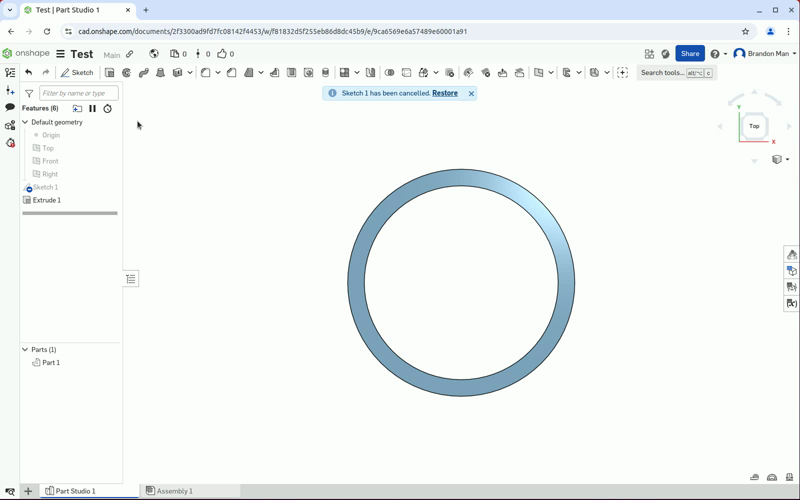
mouse_move(73, 189)
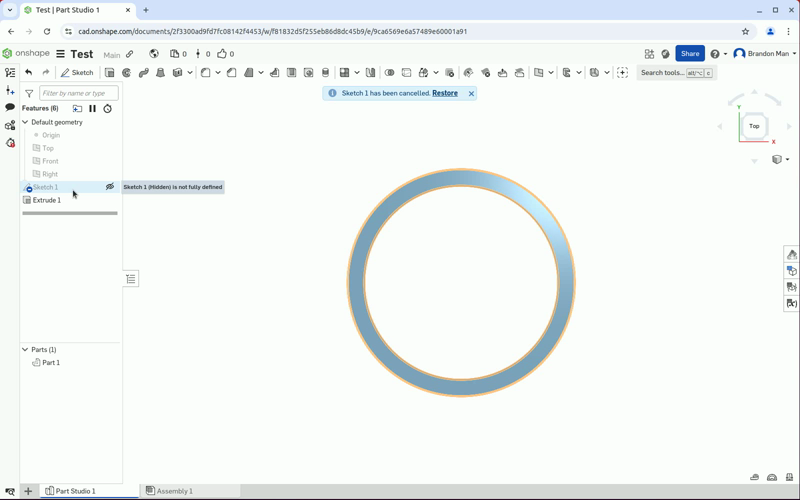
click(73, 189)
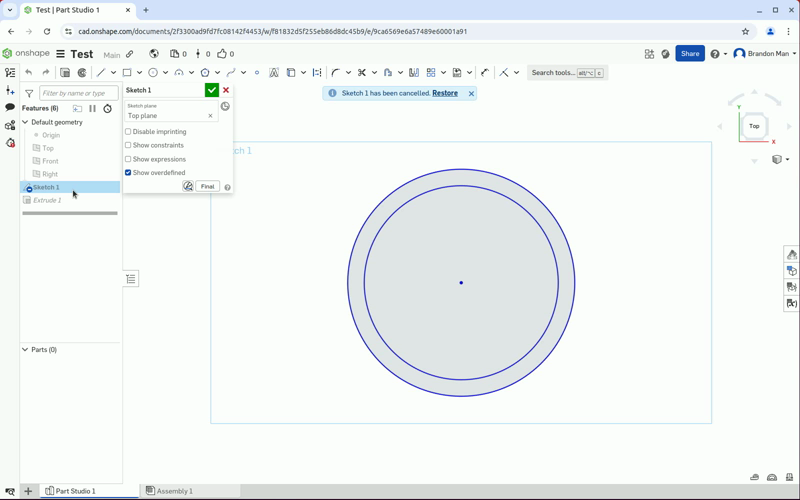
mouse_move(229, 92)
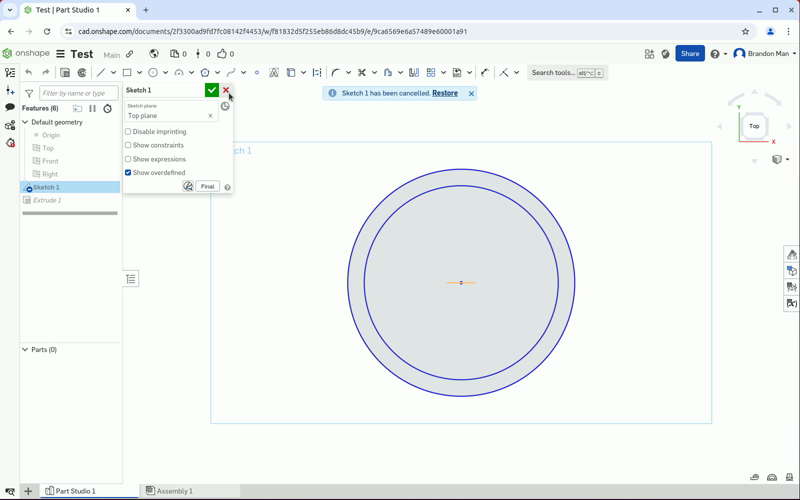
click(229, 92)
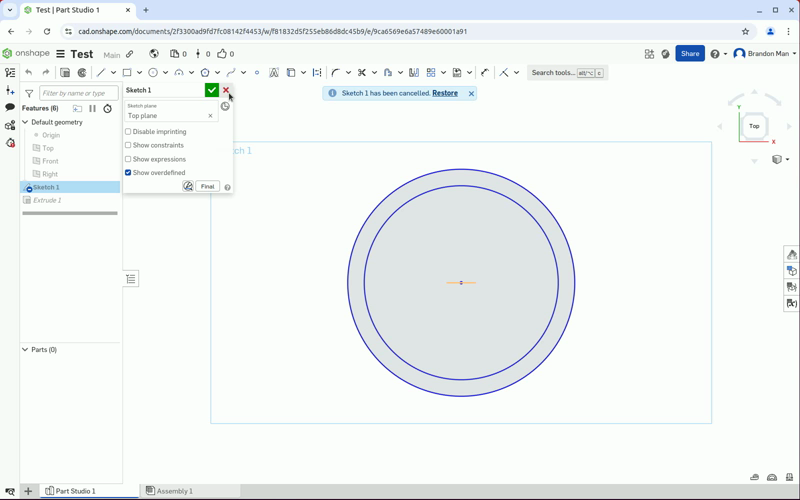
key(shift+s)
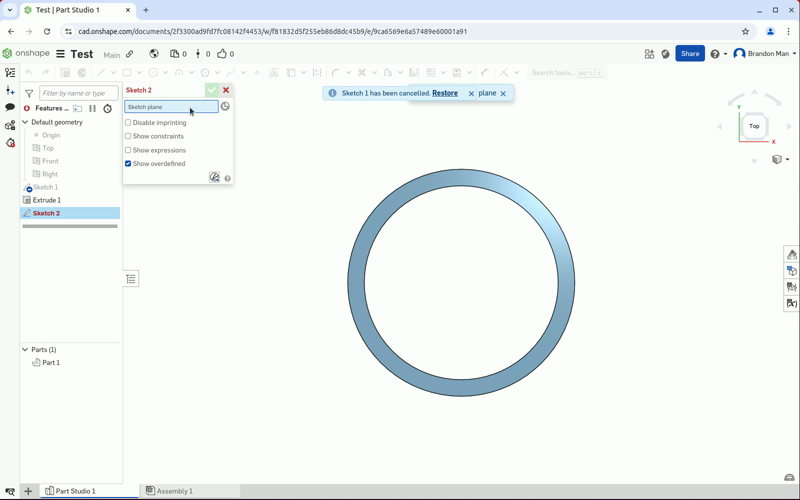
mouse_move(73, 150)
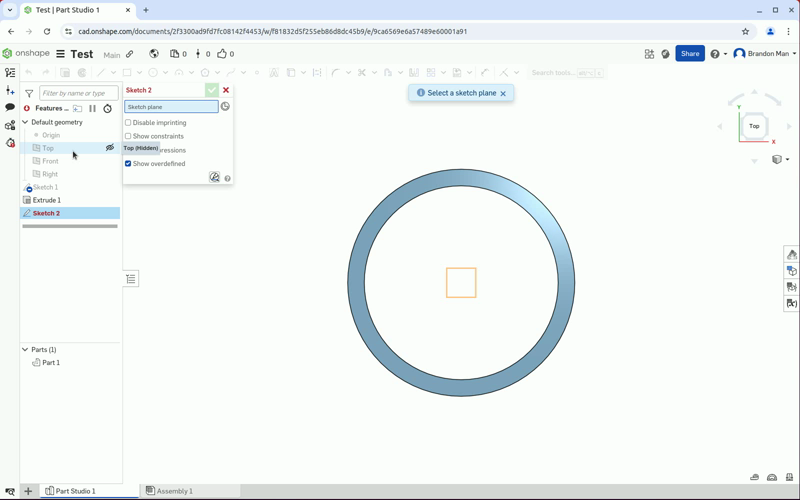
click(73, 150)
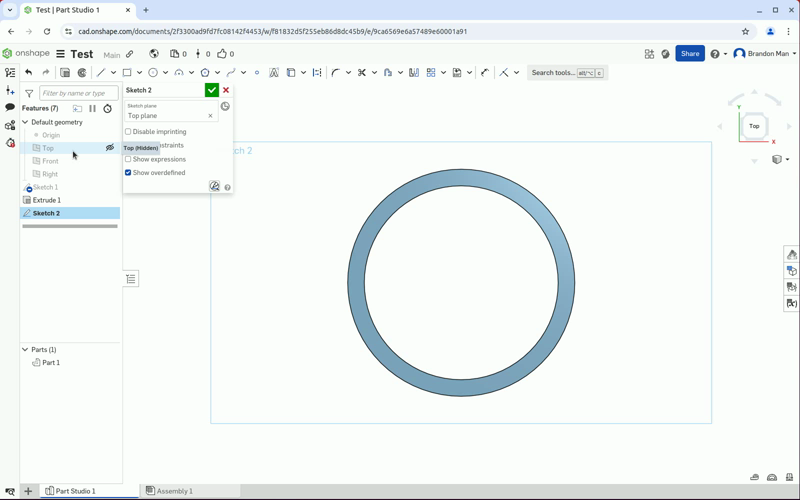
mouse_move(73, 352)
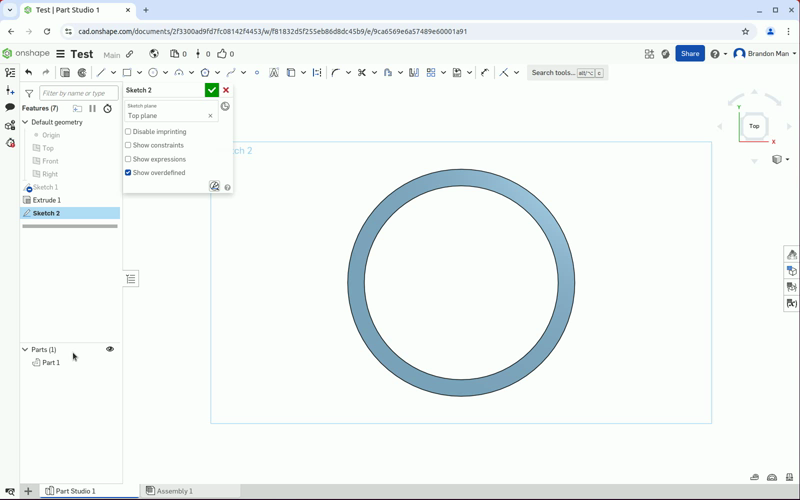
key(y)
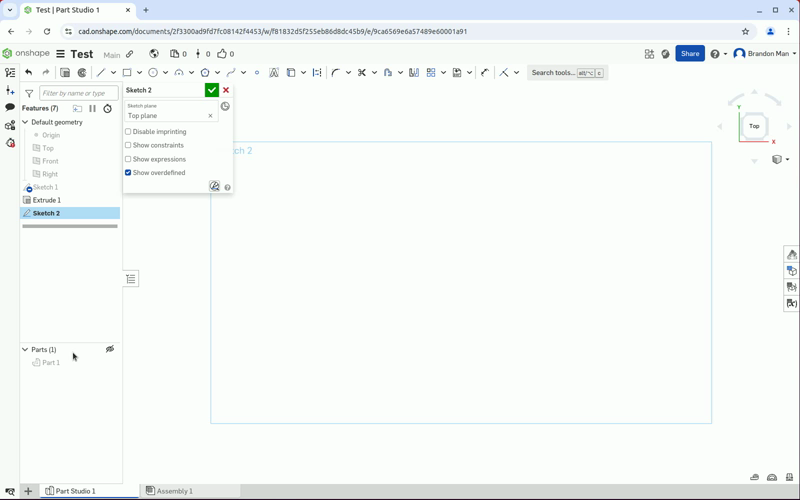
key(c)
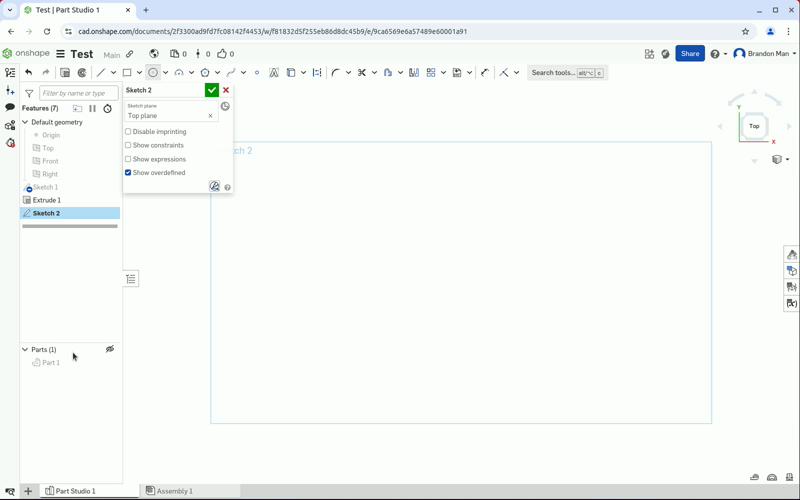
key_down(shift)
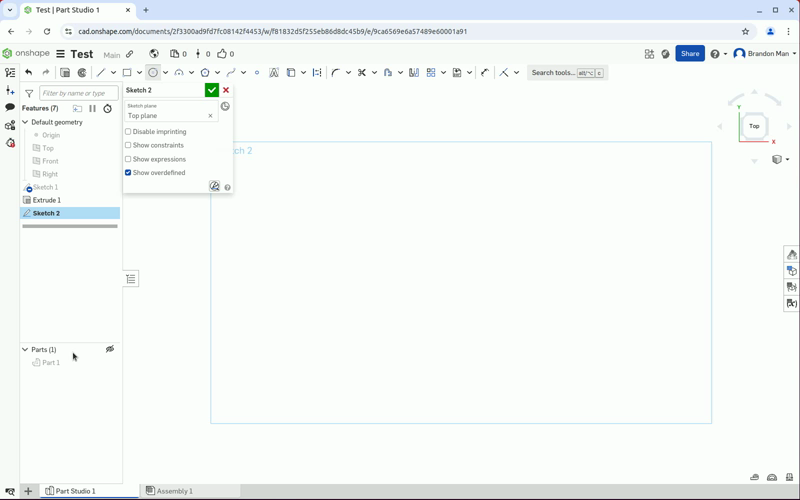
mouse_move(461, 282)
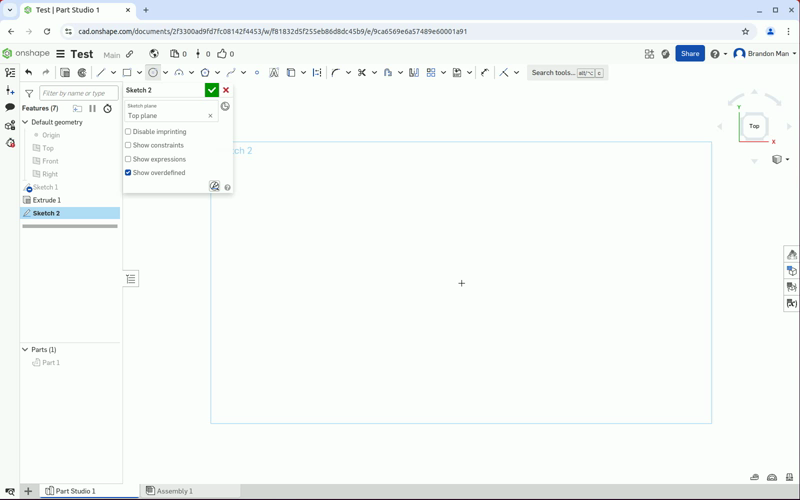
click(461, 282)
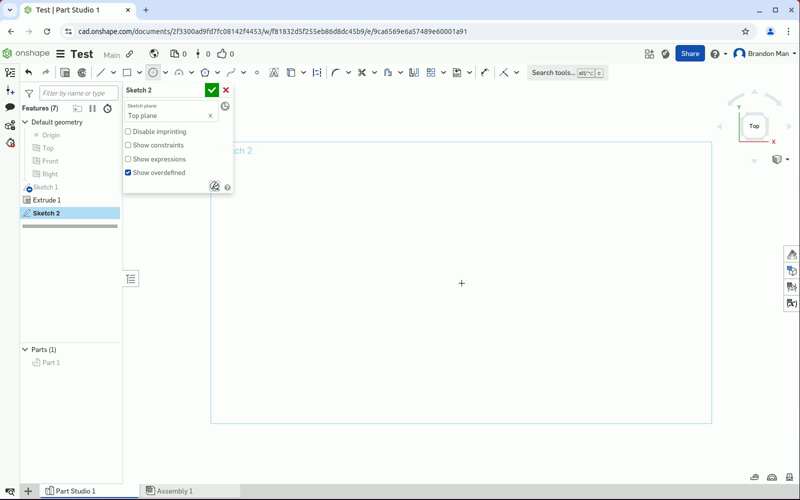
key_up(shift)
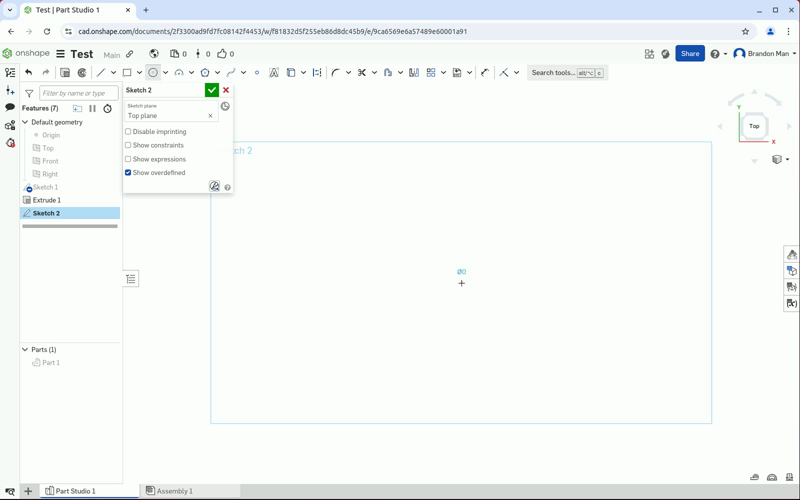
mouse_move(560, 282)
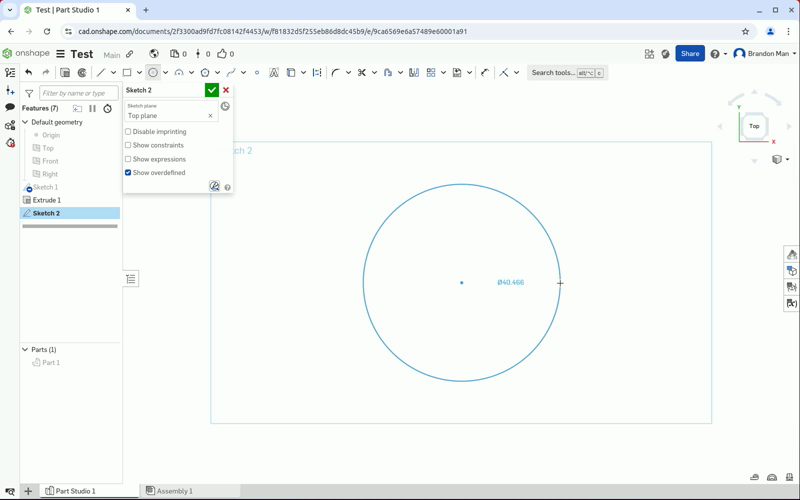
click(560, 282)
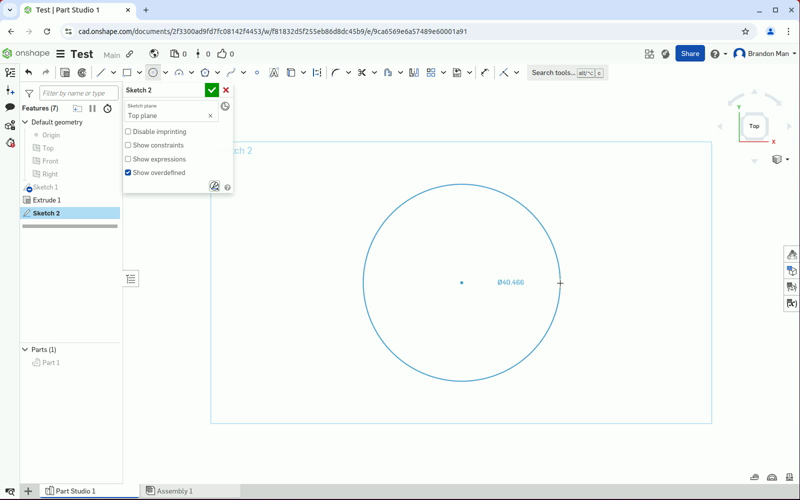
key(esc)
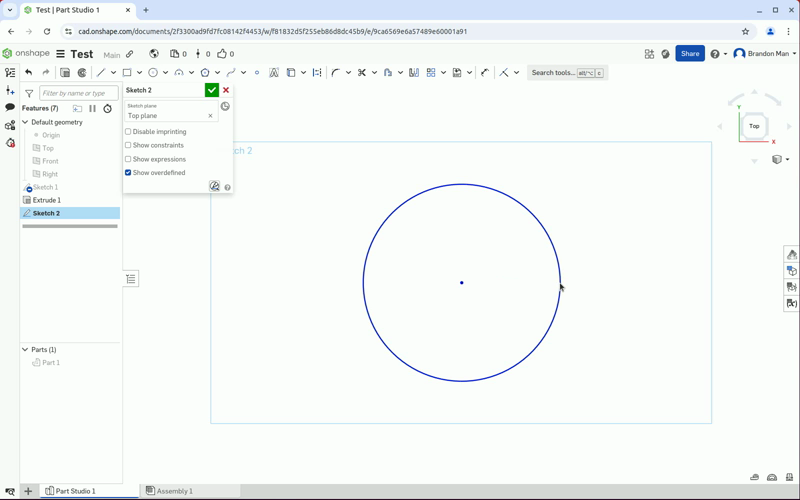
key(c)
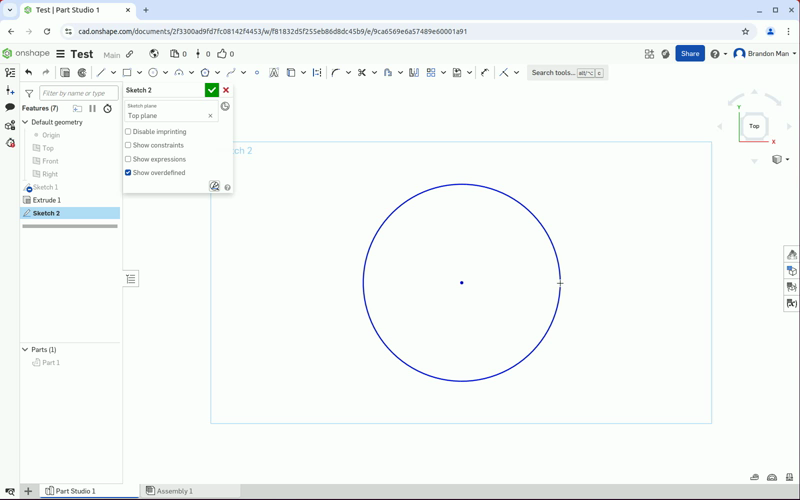
key_down(shift)
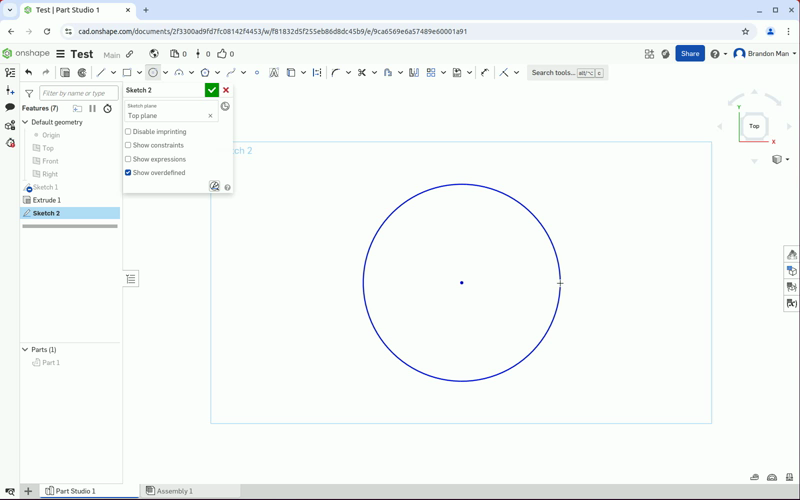
mouse_move(461, 282)
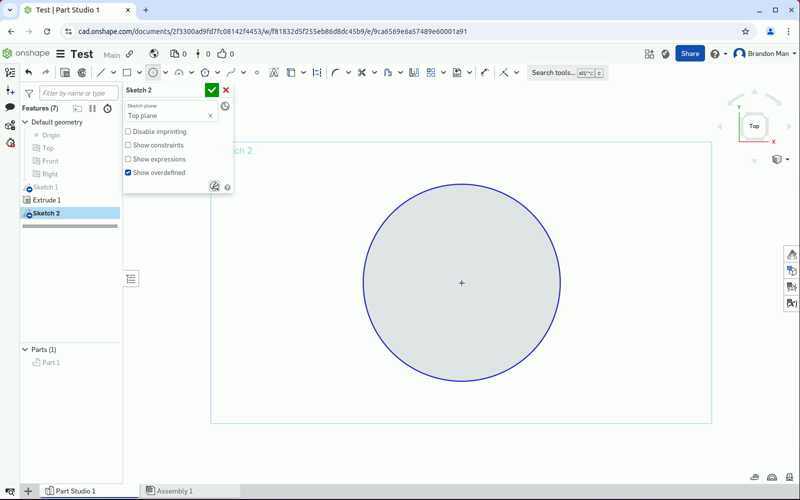
click(461, 282)
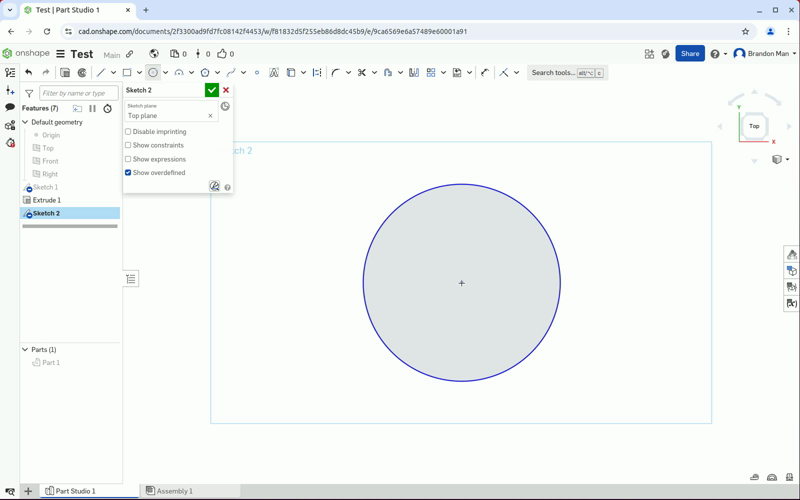
key_up(shift)
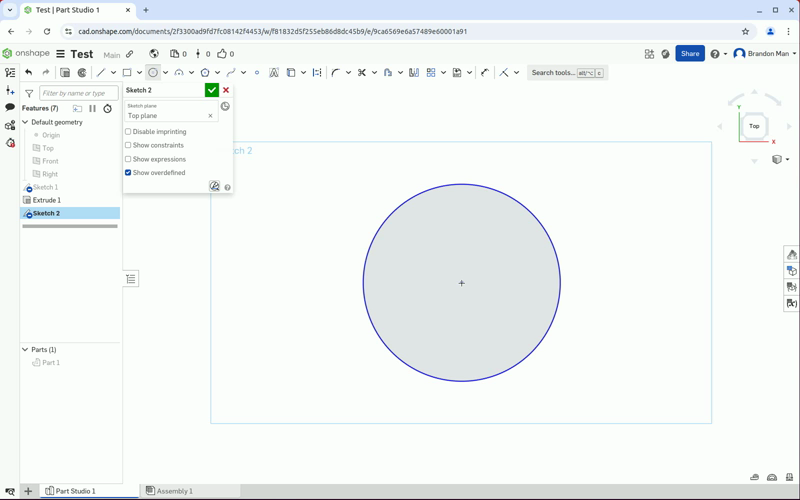
mouse_move(490, 282)
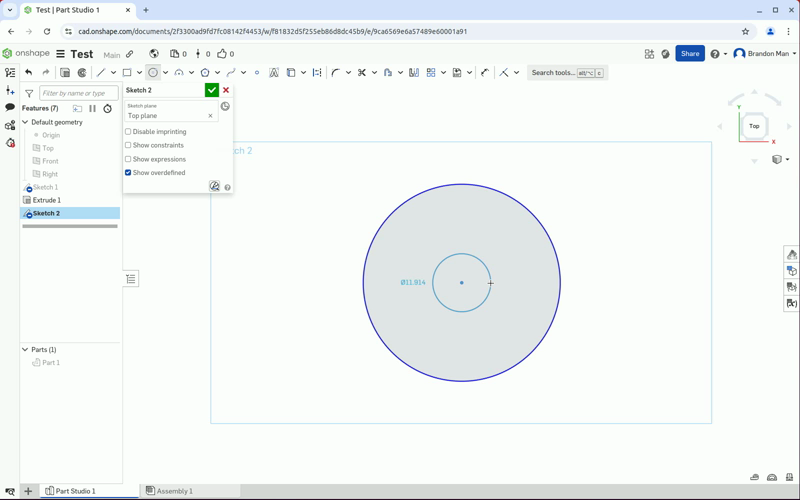
click(490, 282)
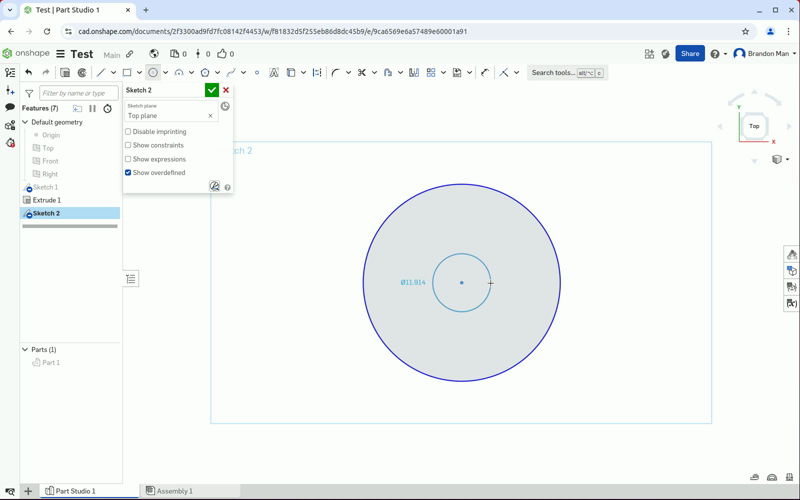
key(esc)
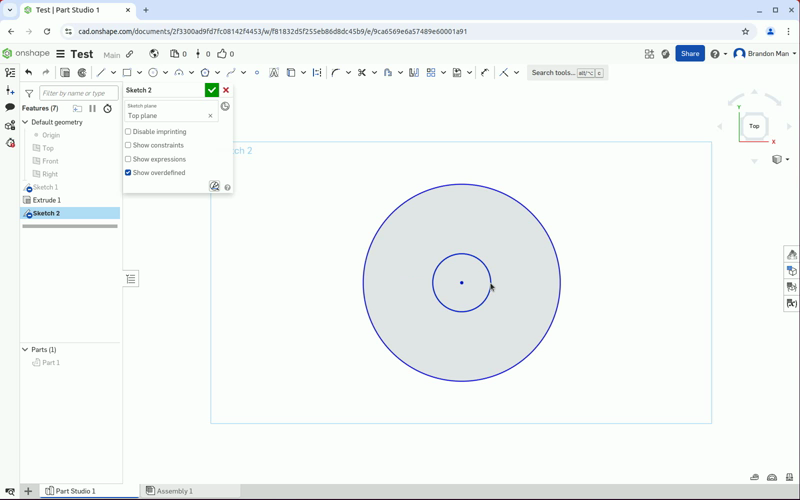
mouse_move(431, 214)
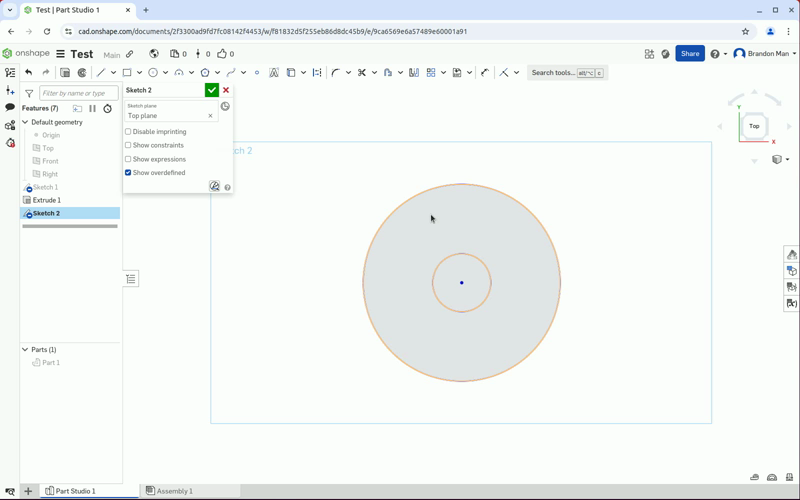
click(431, 214)
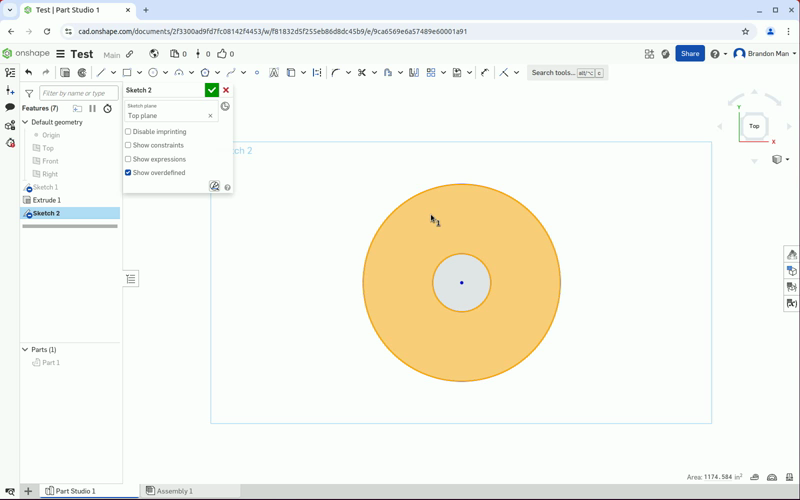
mouse_move(73, 352)
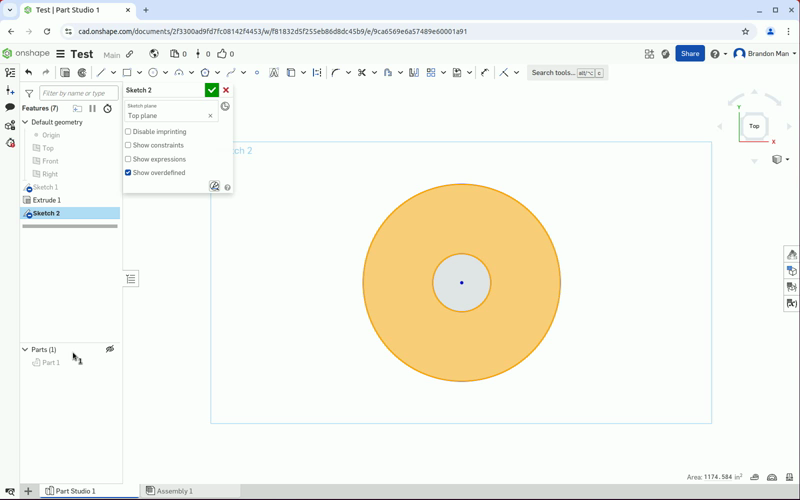
key(shift+y)
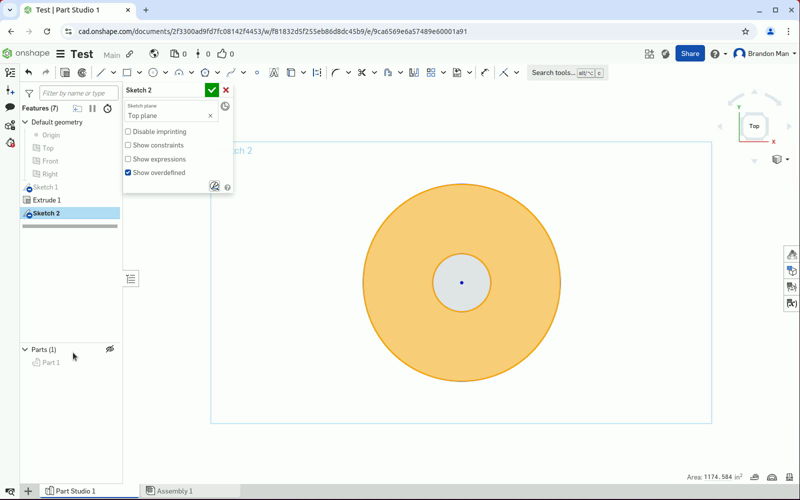
key(shift+e)
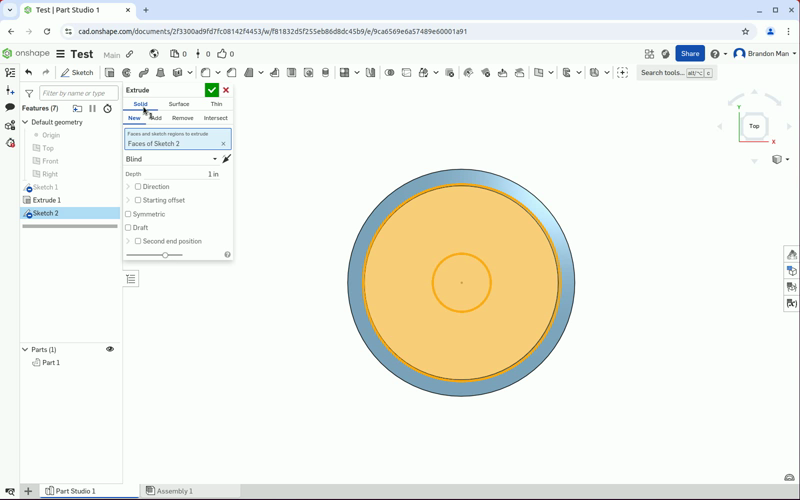
mouse_move(143, 106)
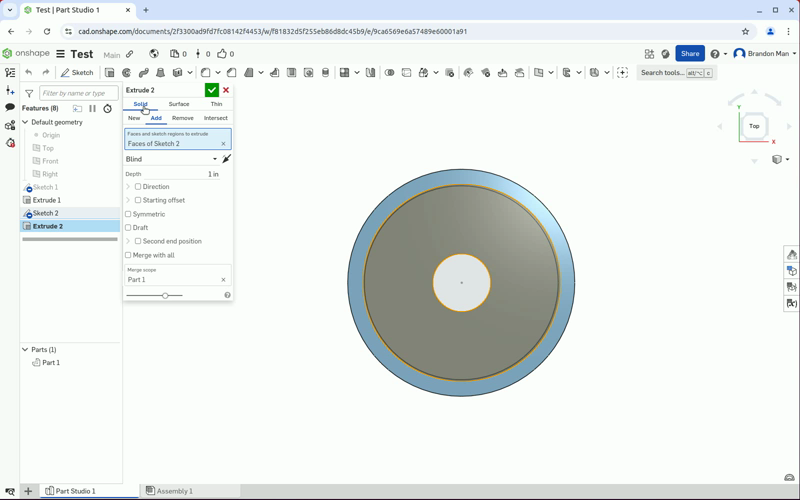
click(143, 106)
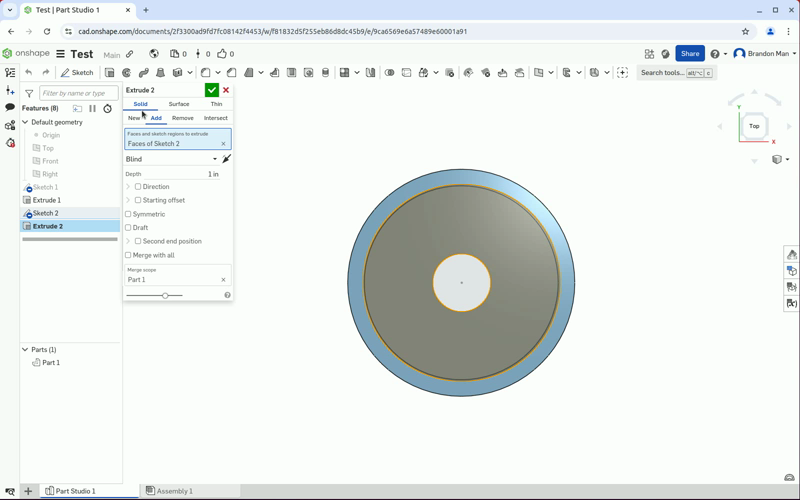
mouse_move(137, 120)
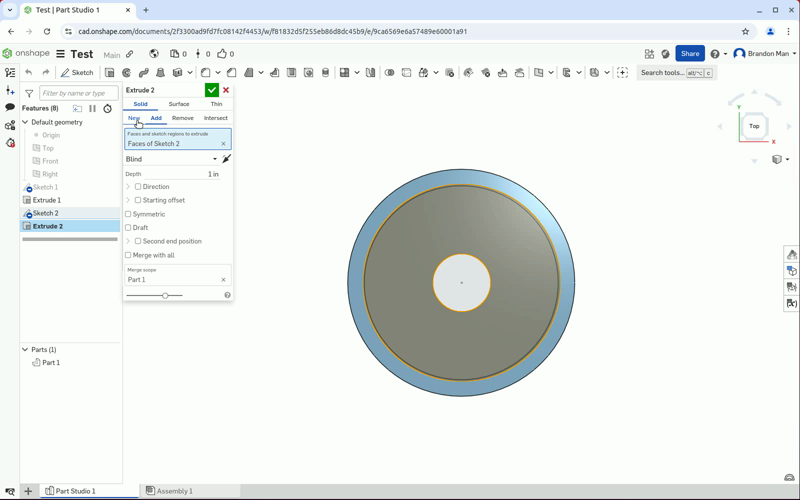
click(137, 120)
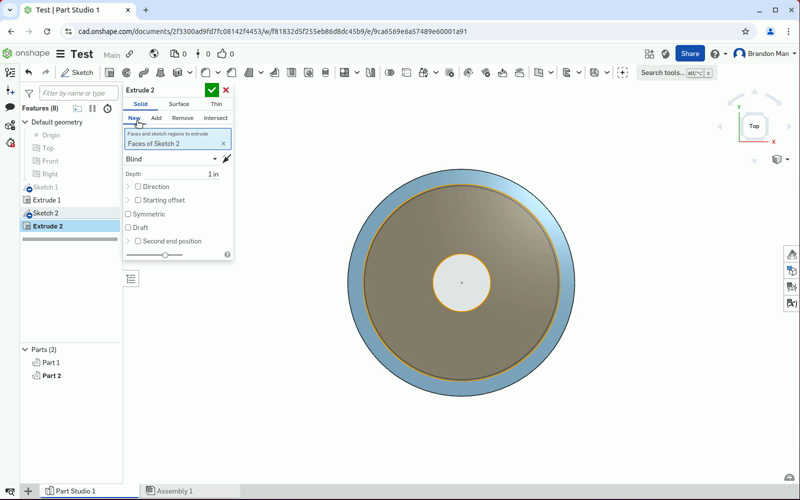
key(tab, 4)
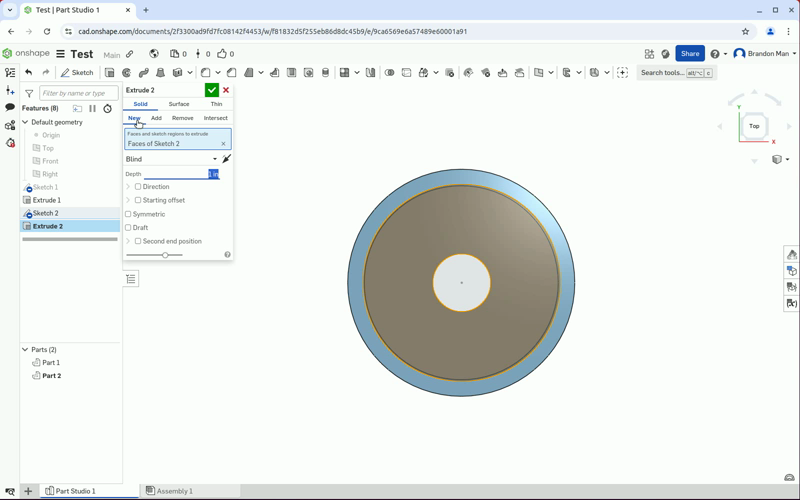
text(16.128)
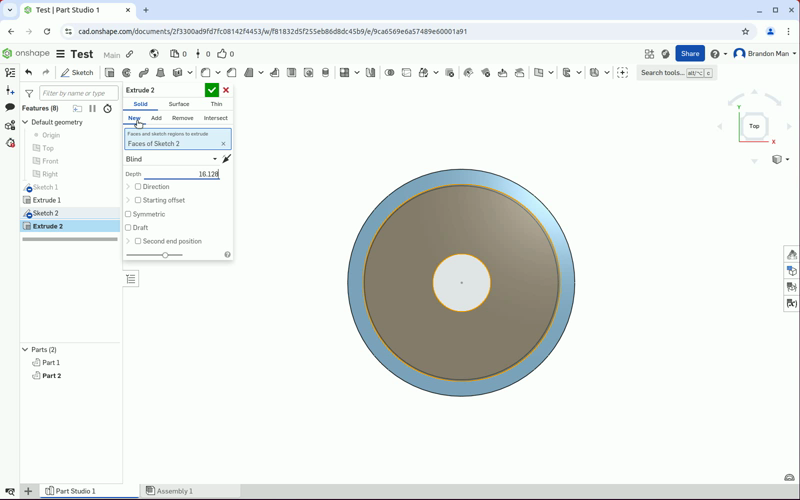
key(enter)
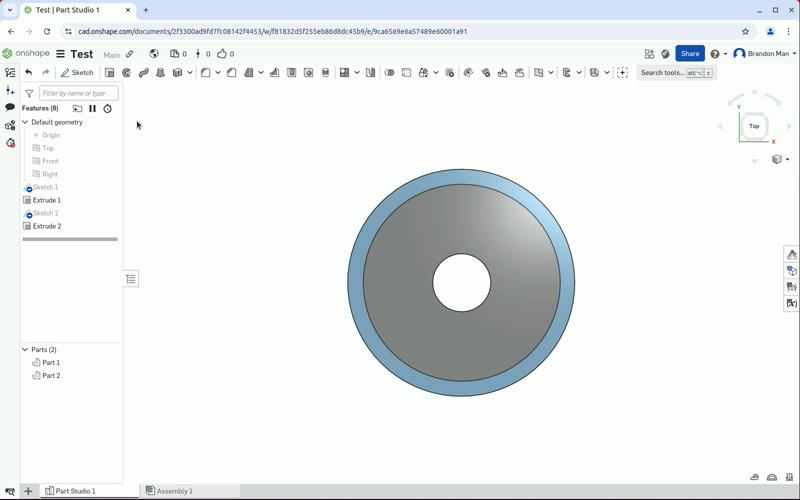
key(shift+h)
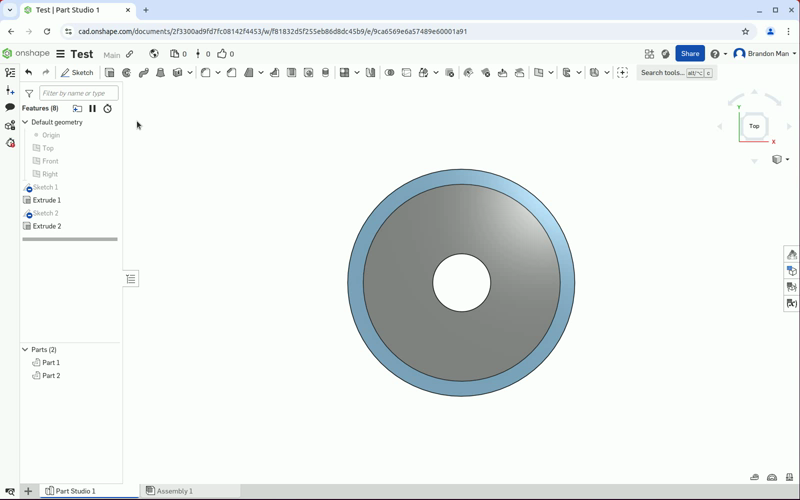
key(shift+h)
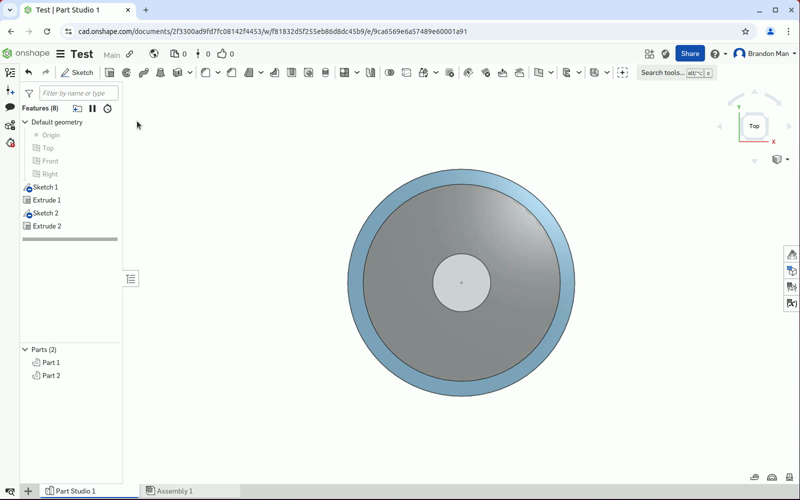
key(shift+7)
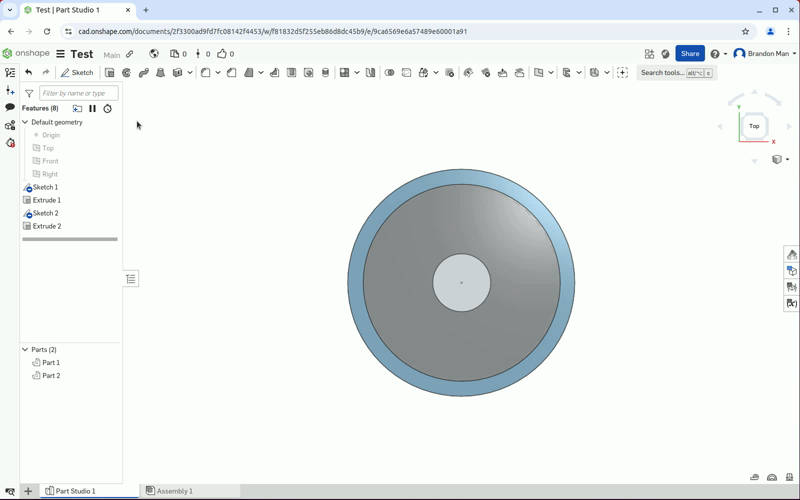
key(up, 3)
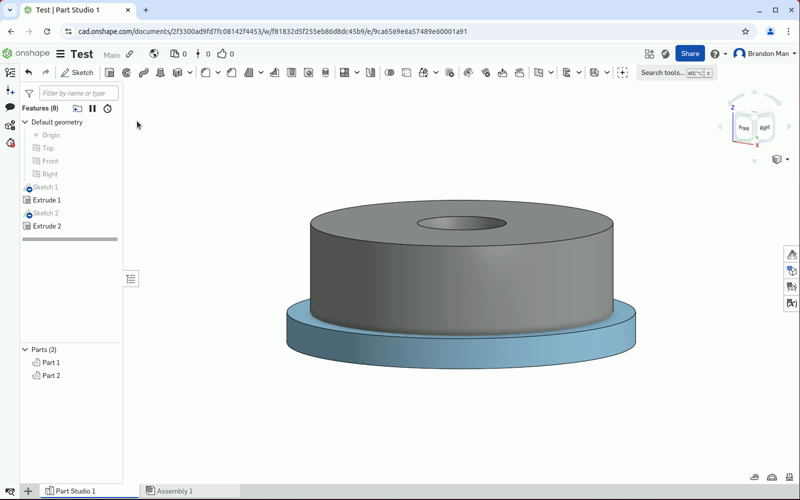
key(left, 3)
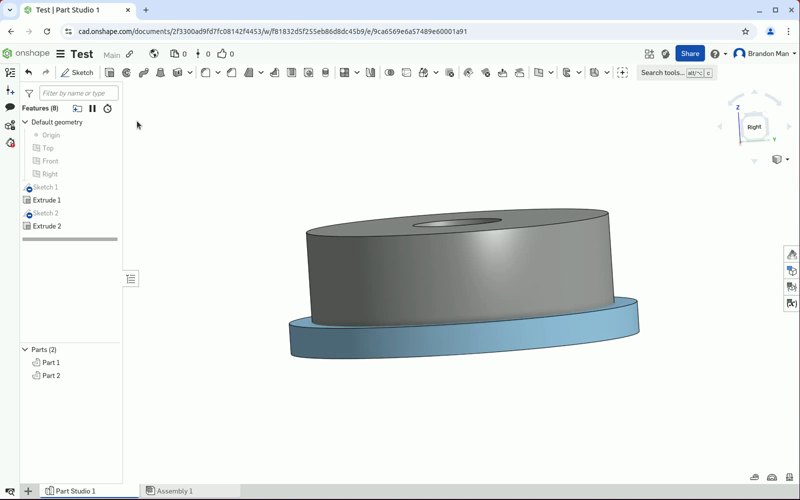
key(right, 3)
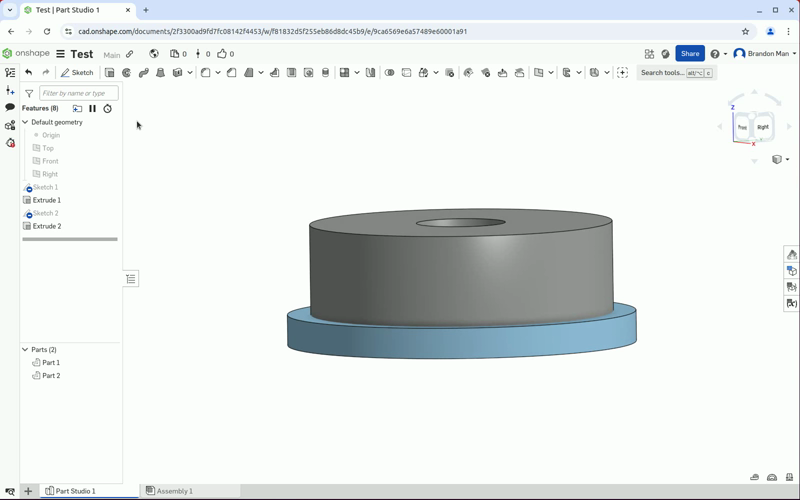
key(down, 3)
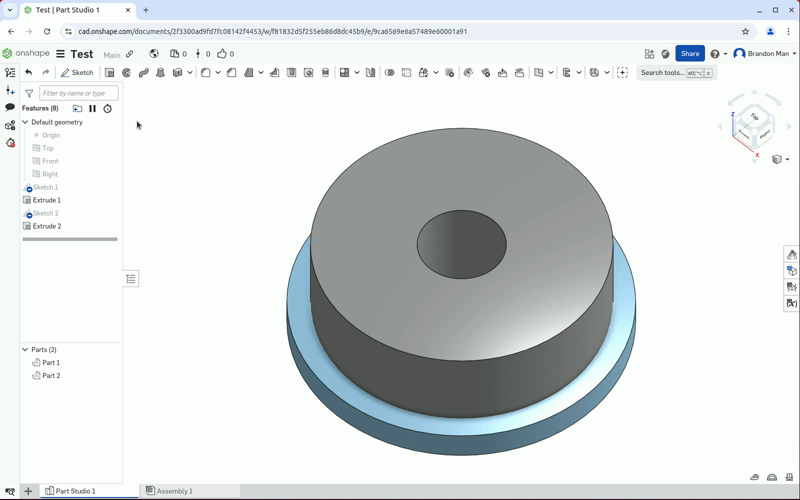
mouse_move(73, 189)
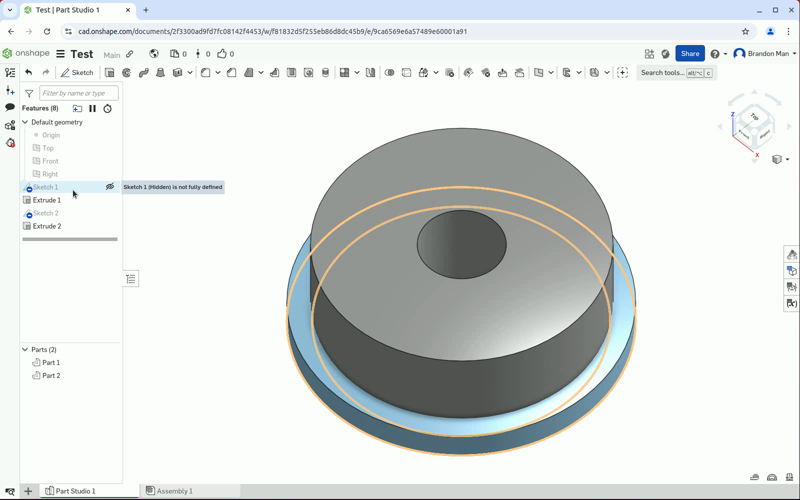
click(73, 189)